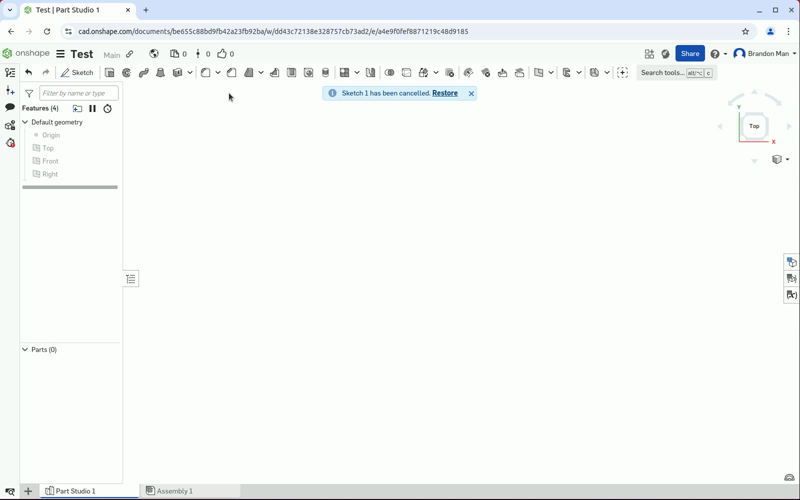
key(shift+h)
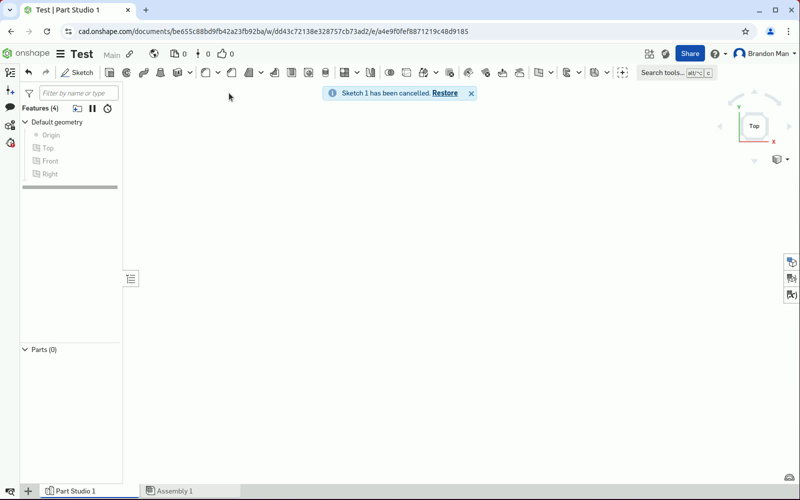
key(shift+s)
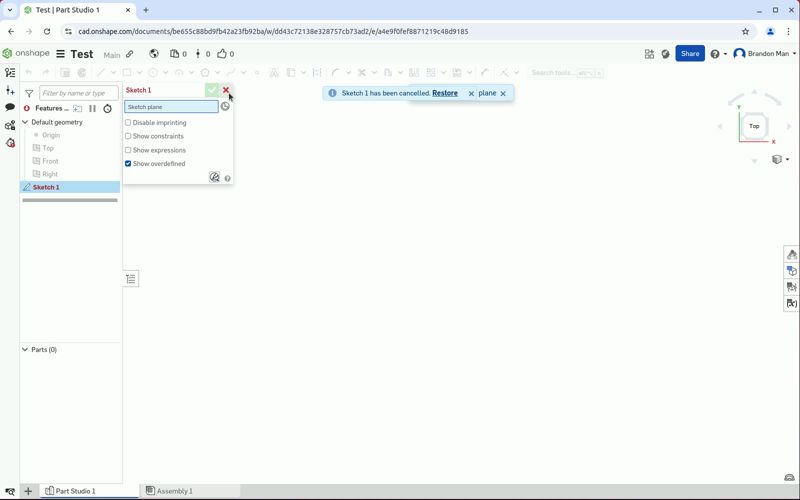
mouse_move(73, 150)
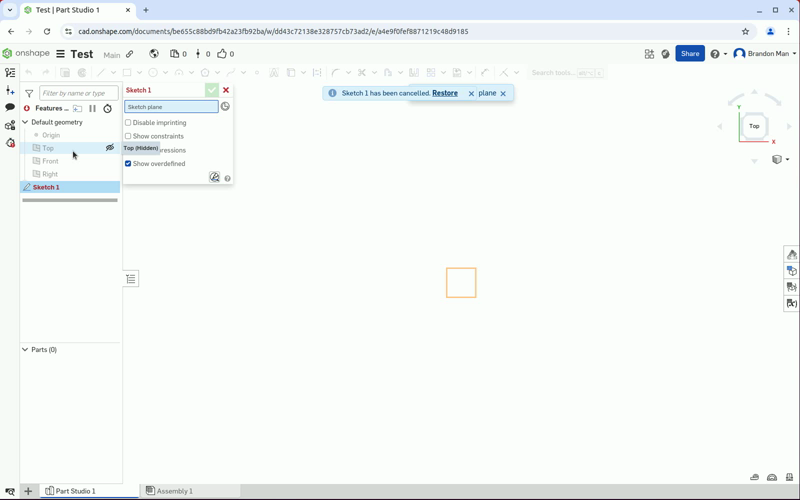
click(73, 150)
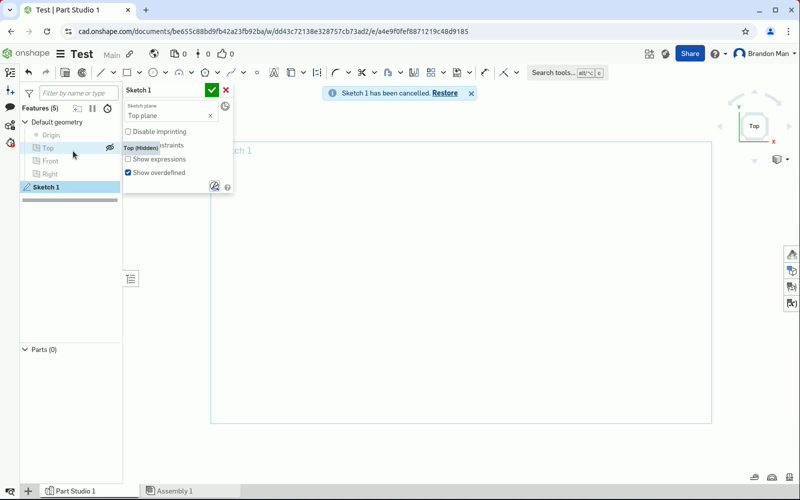
mouse_move(73, 352)
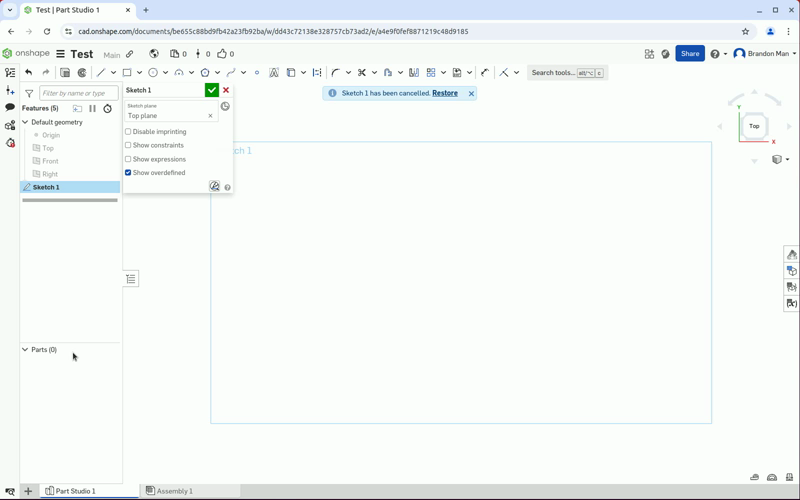
key(y)
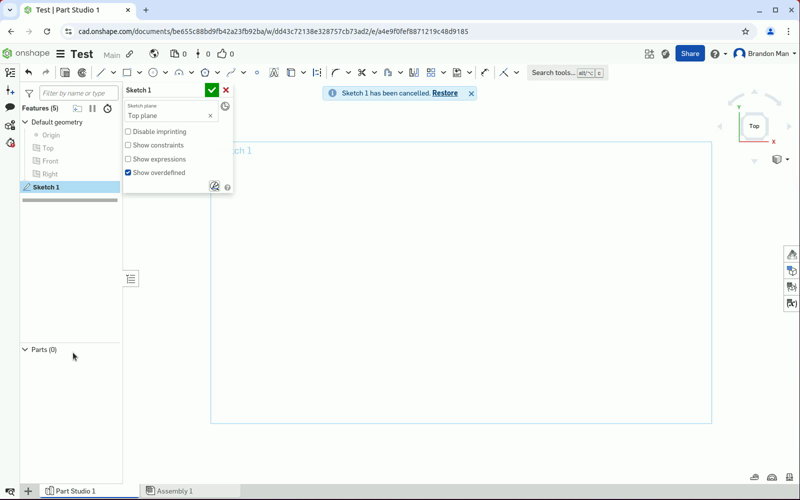
key(c)
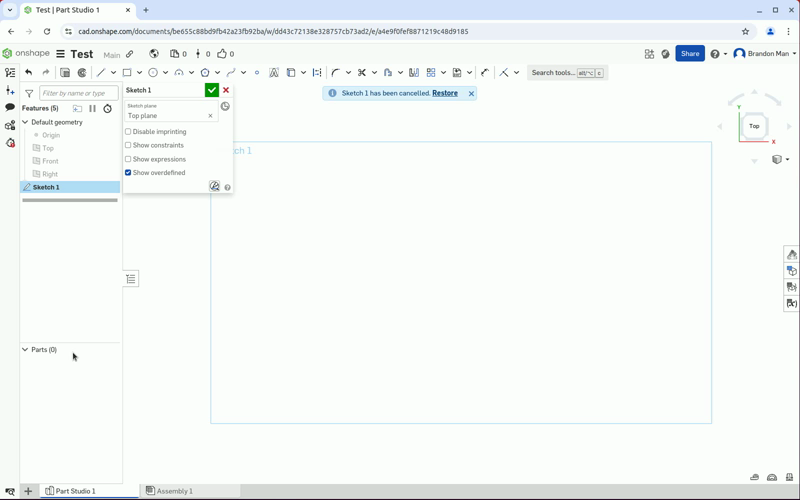
key_down(shift)
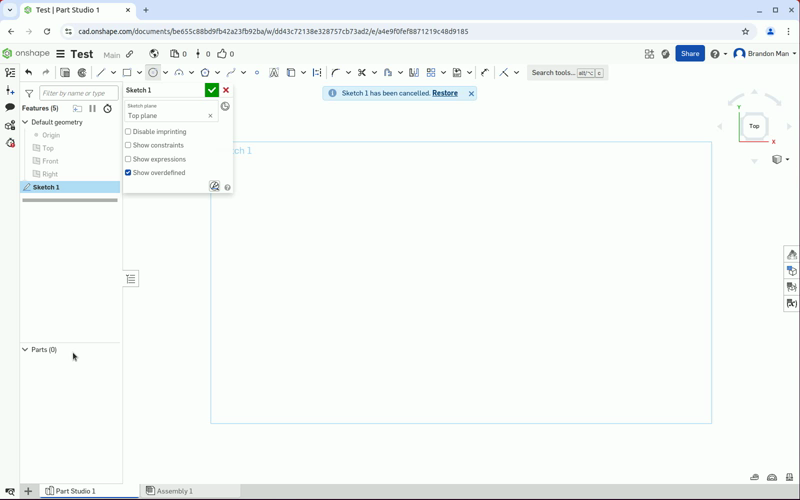
mouse_move(461, 282)
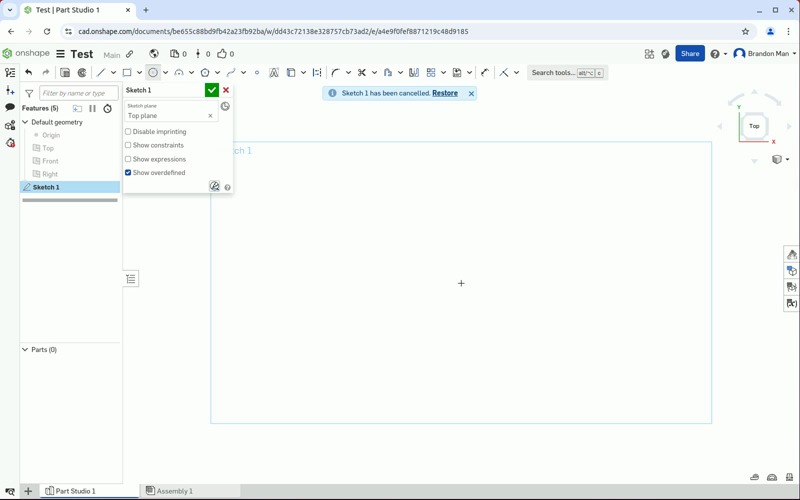
click(461, 282)
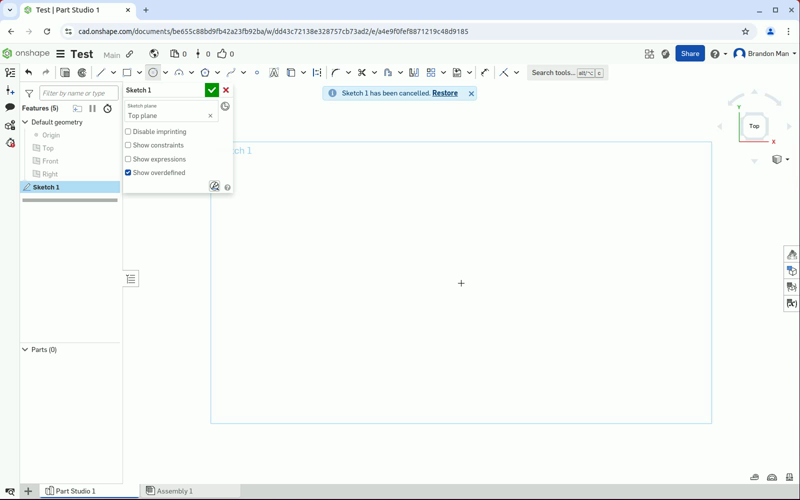
key_up(shift)
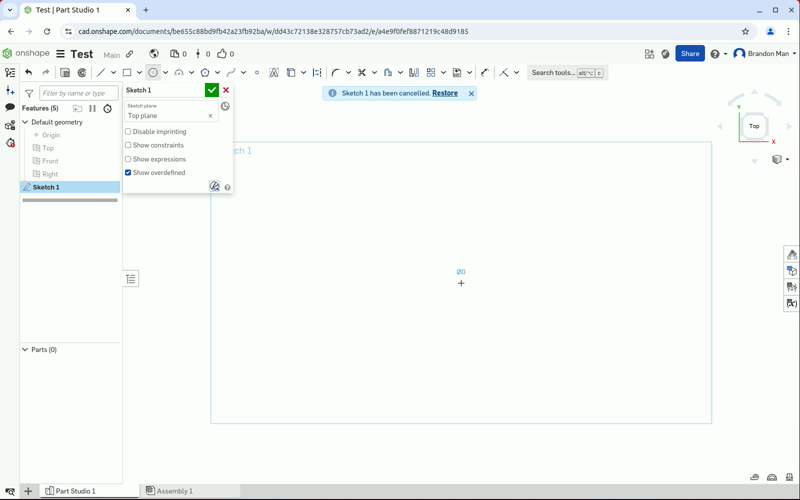
mouse_move(518, 282)
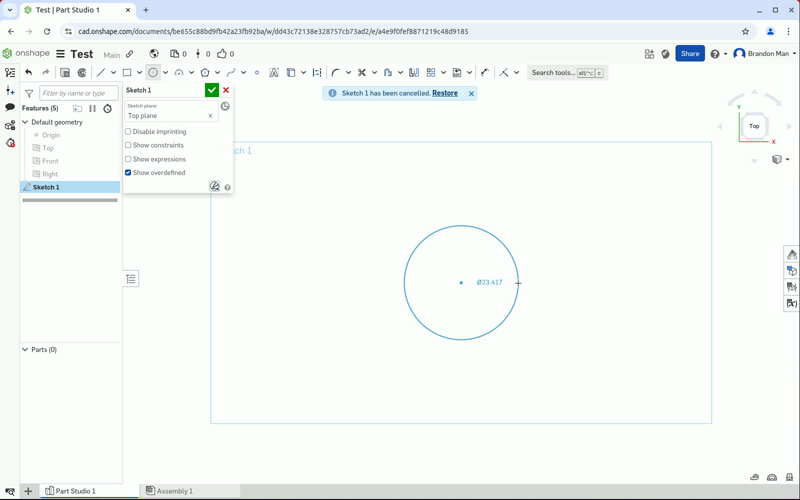
click(518, 282)
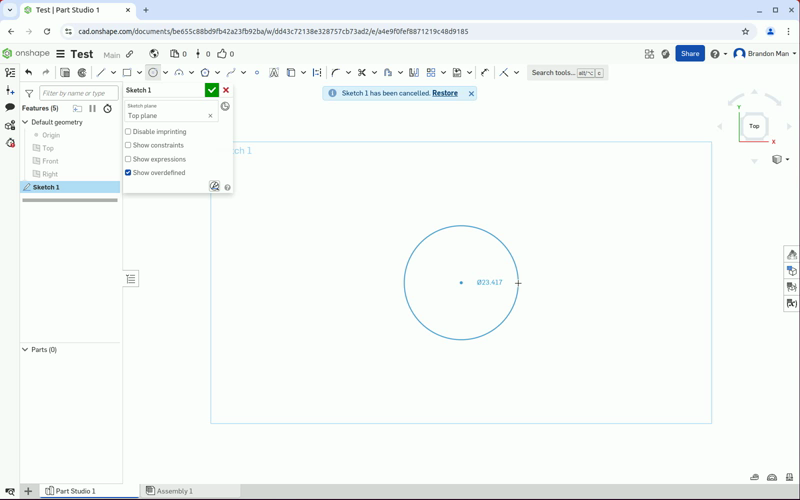
key(esc)
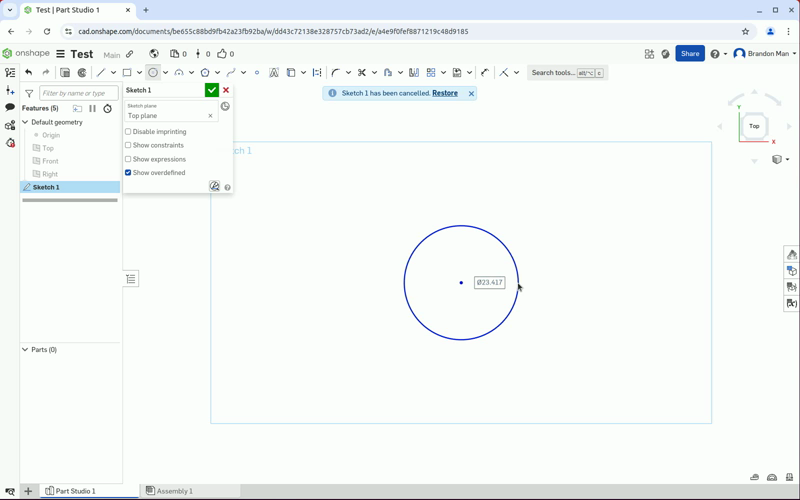
mouse_move(442, 296)
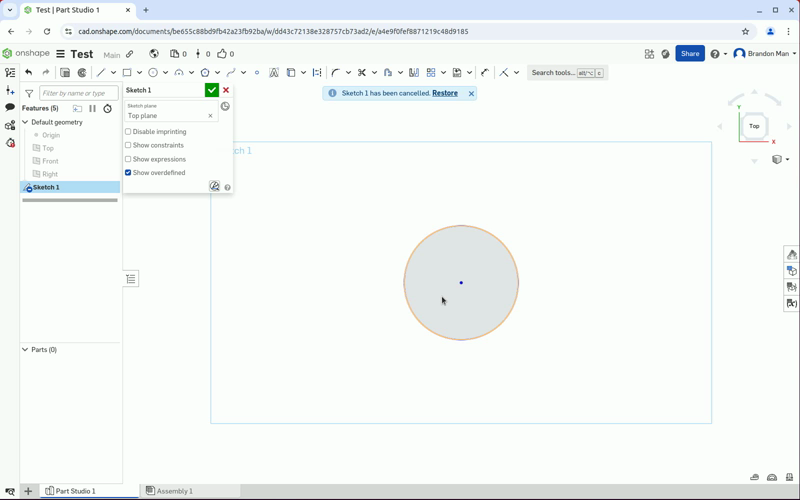
click(442, 296)
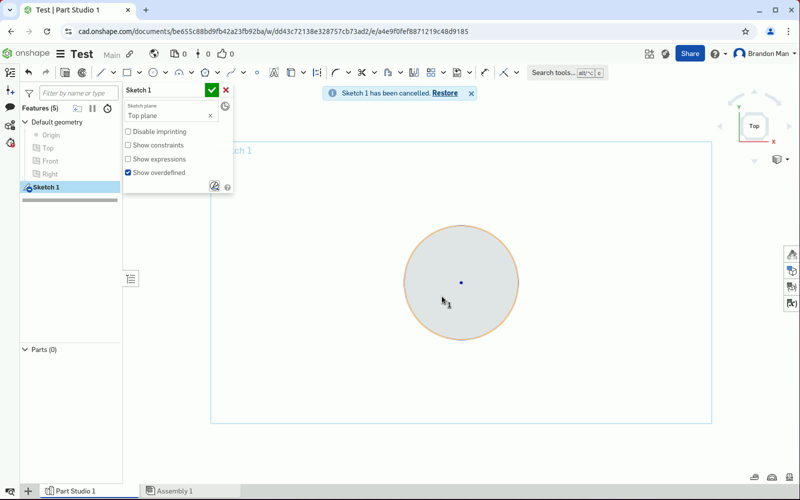
mouse_move(73, 352)
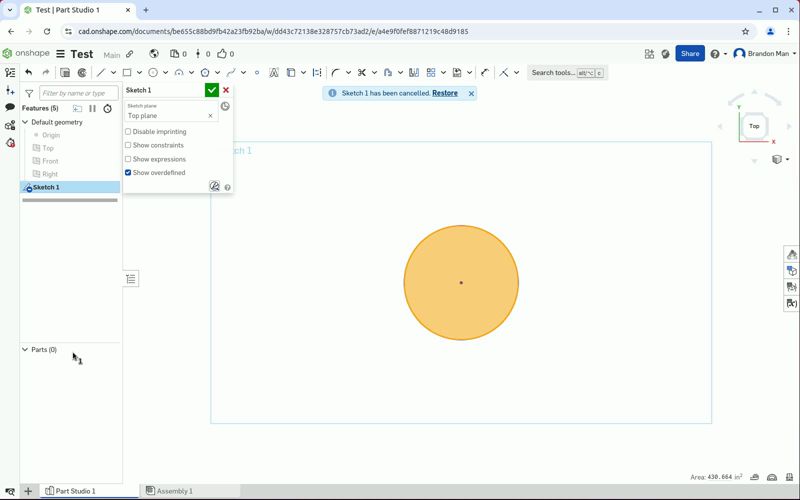
key(shift+y)
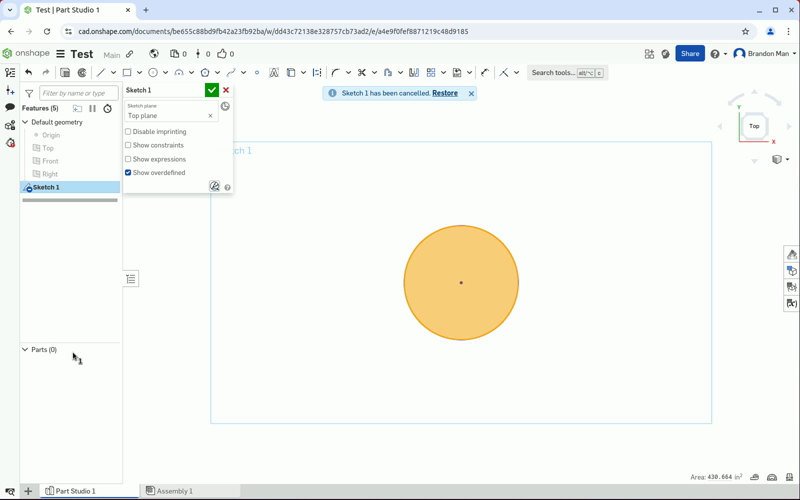
key(shift+e)
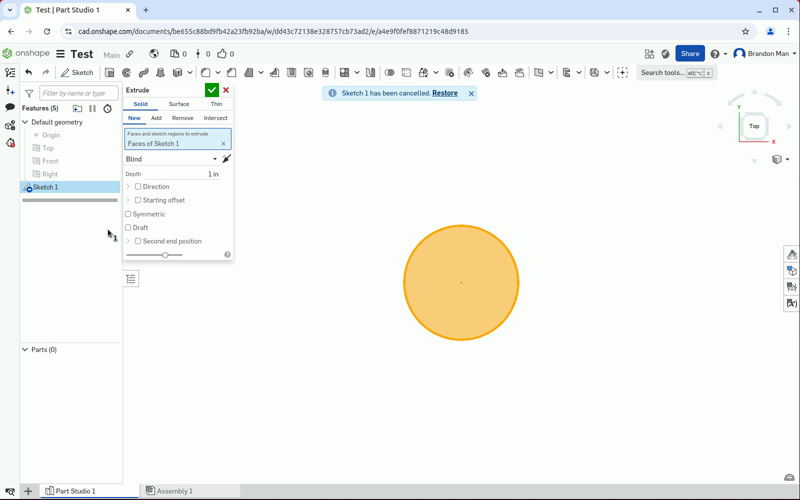
mouse_move(143, 106)
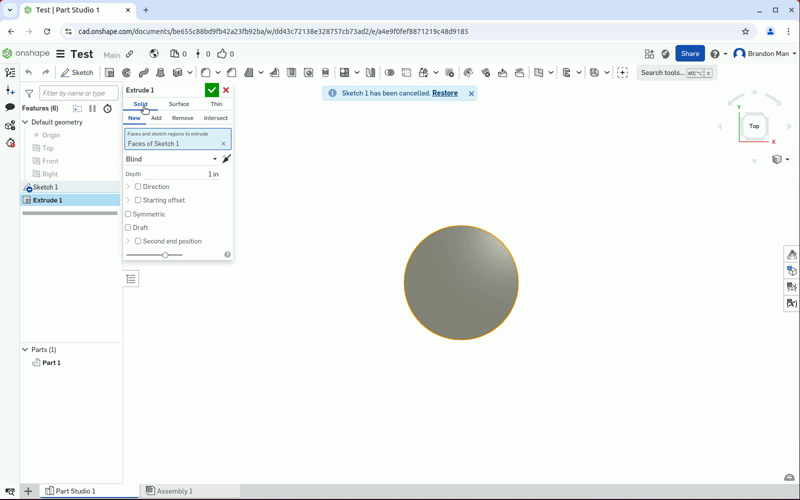
click(143, 106)
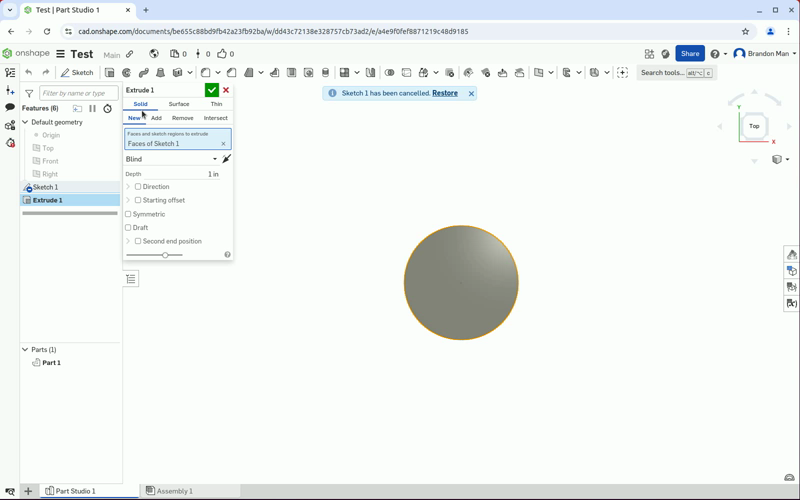
mouse_move(137, 120)
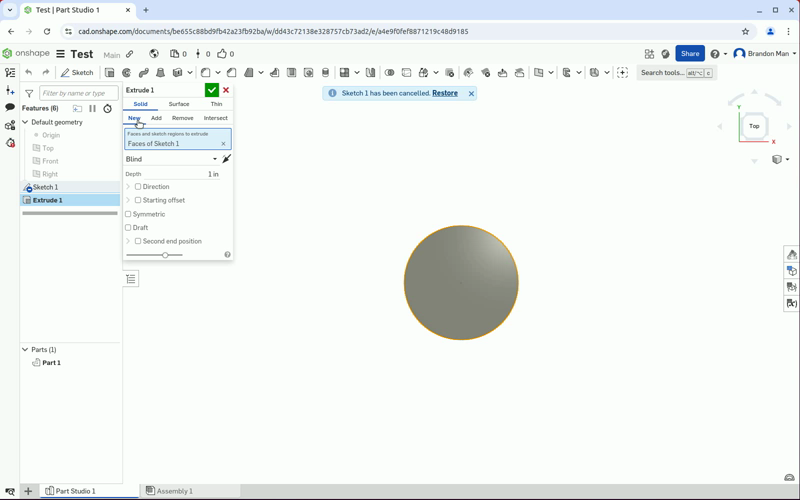
click(137, 120)
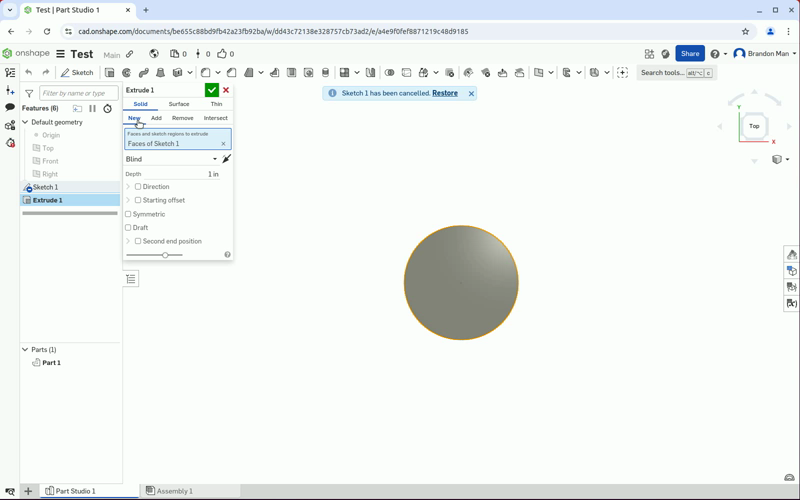
key(tab, 4)
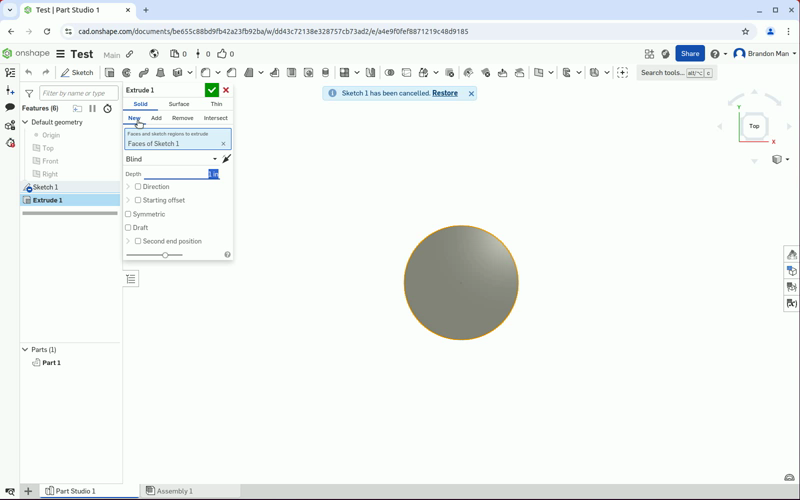
text(23.108)
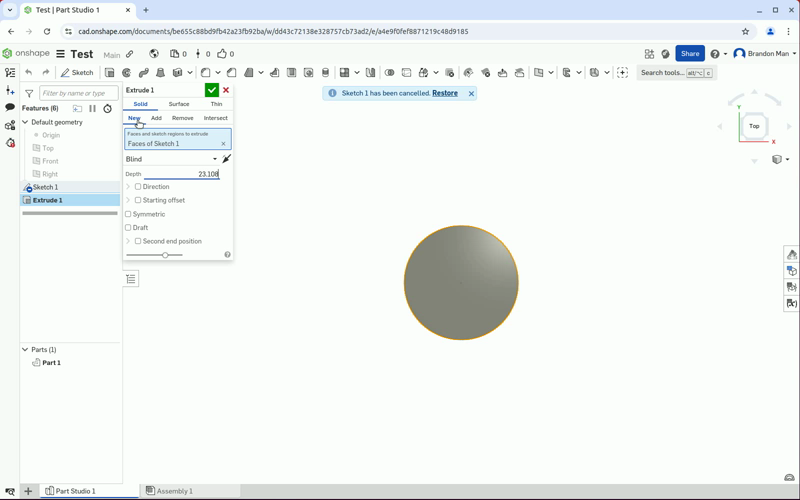
key(enter)
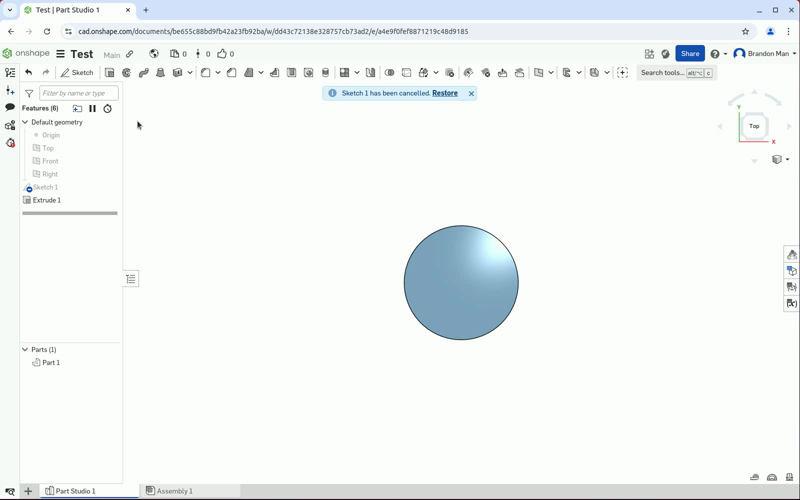
key(shift+h)
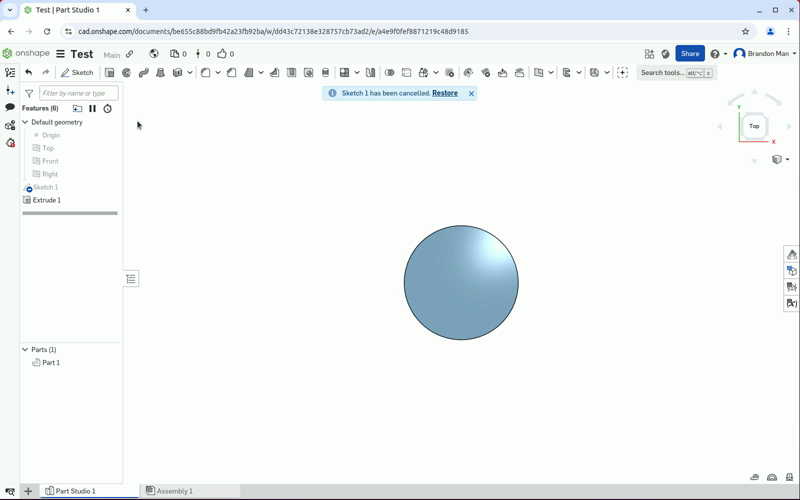
key(shift+h)
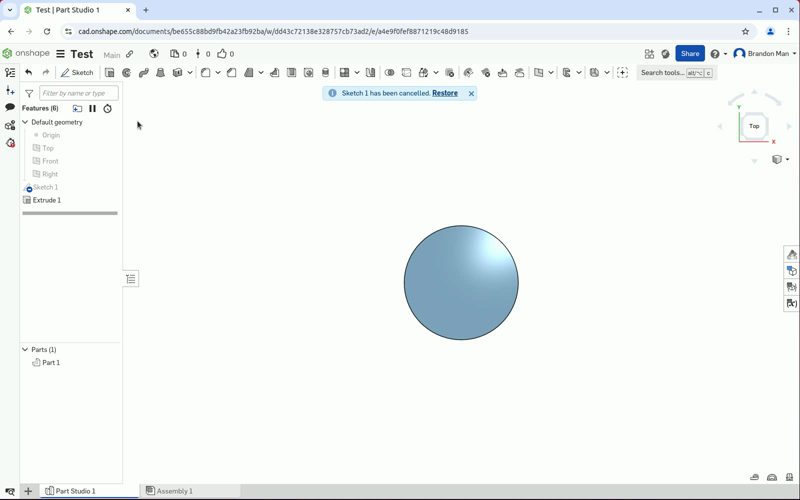
mouse_move(73, 189)
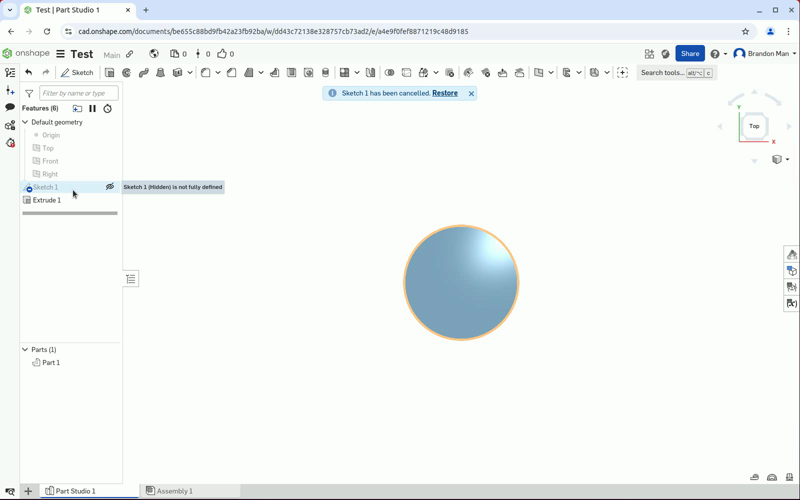
click(73, 189)
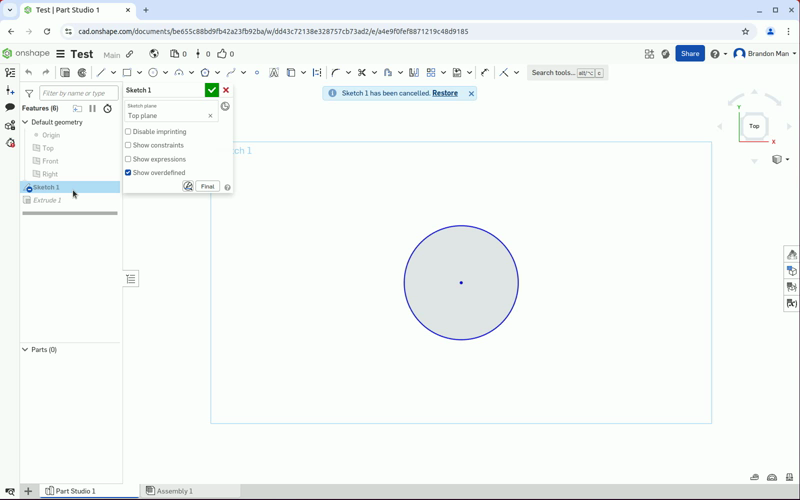
mouse_move(229, 92)
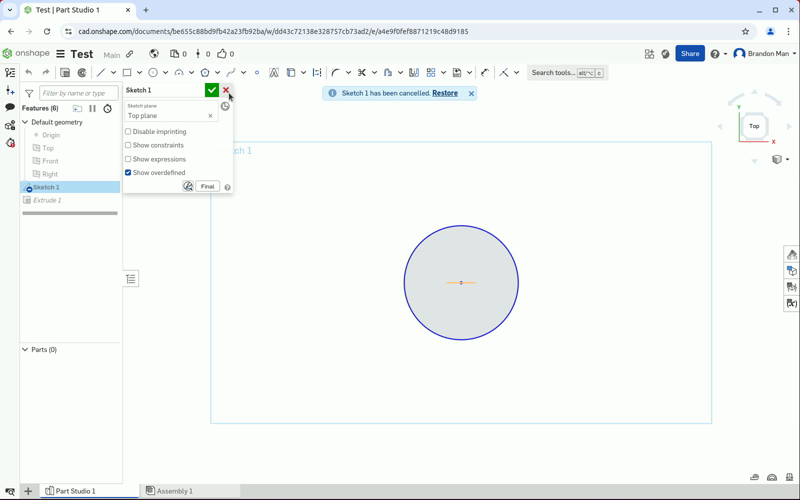
click(229, 92)
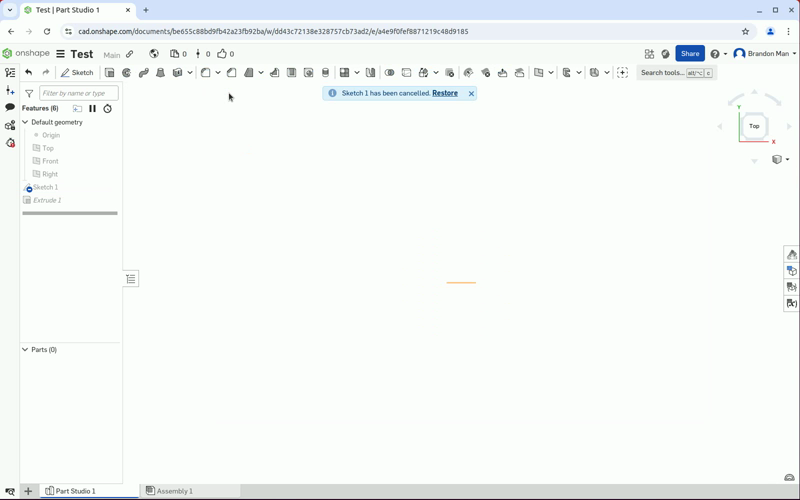
mouse_move(541, 75)
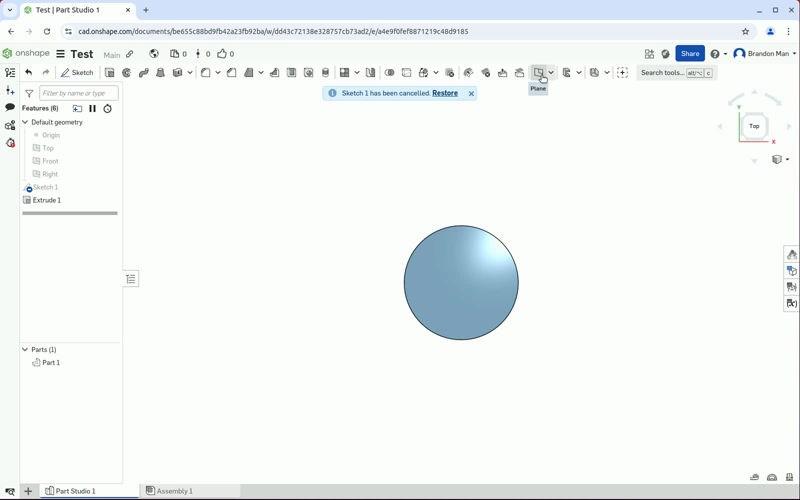
click(541, 75)
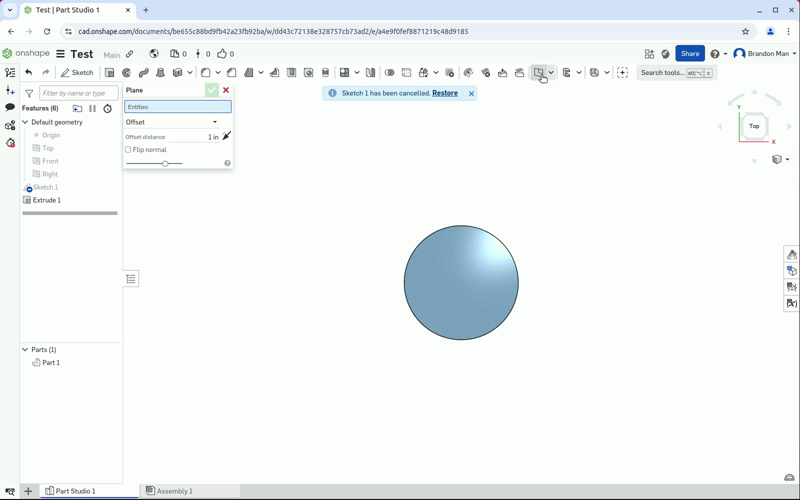
mouse_move(73, 150)
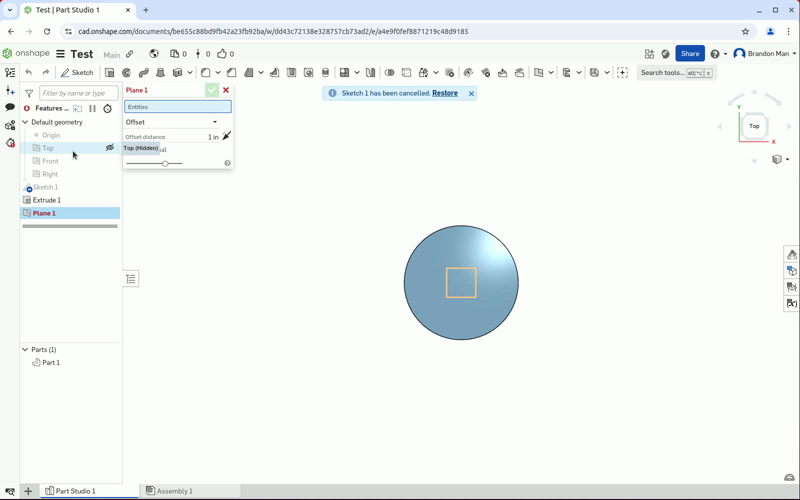
click(73, 150)
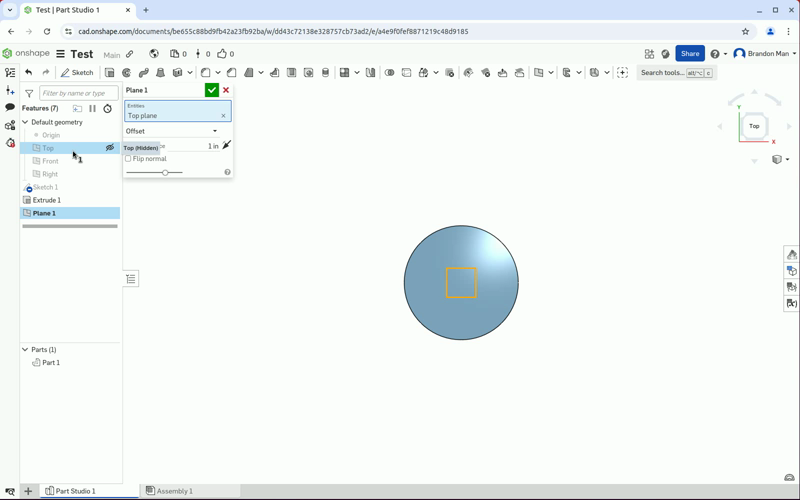
key(tab, 2)
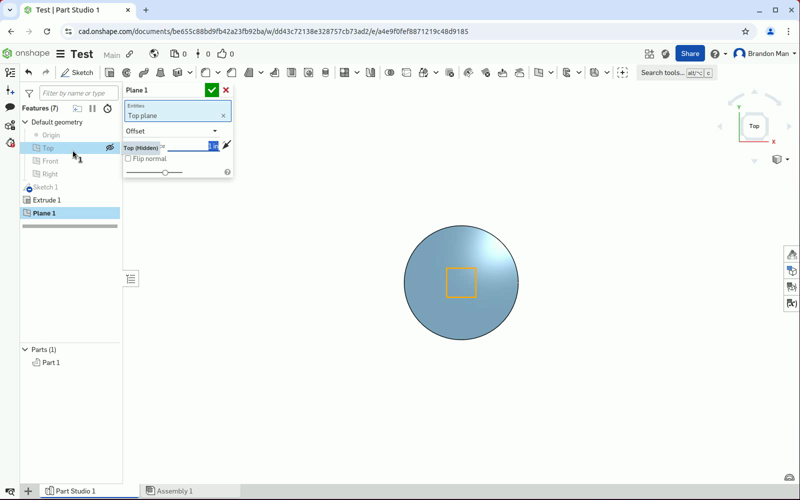
text(23.108)
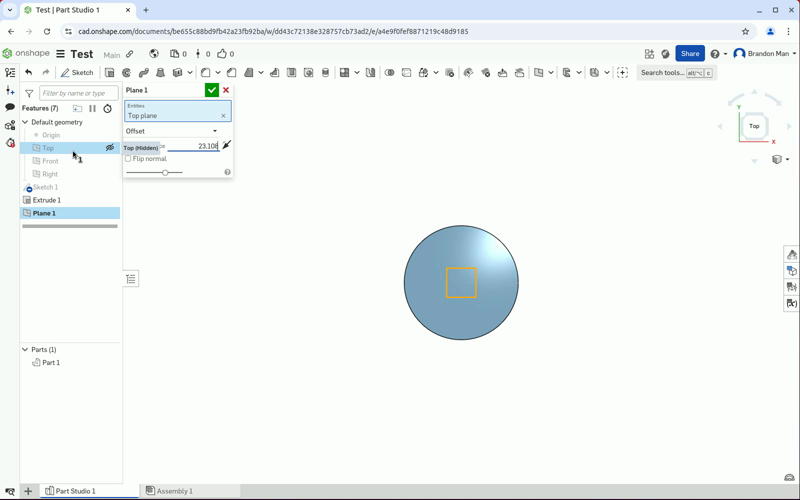
key(enter, 2)
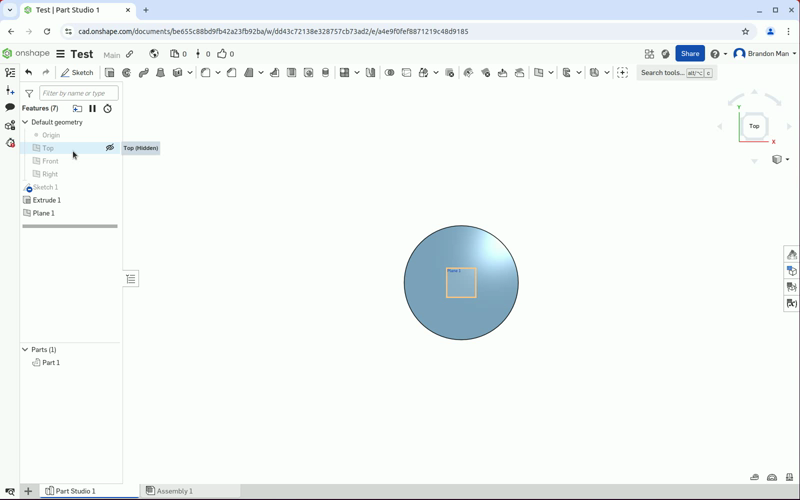
key(shift+s)
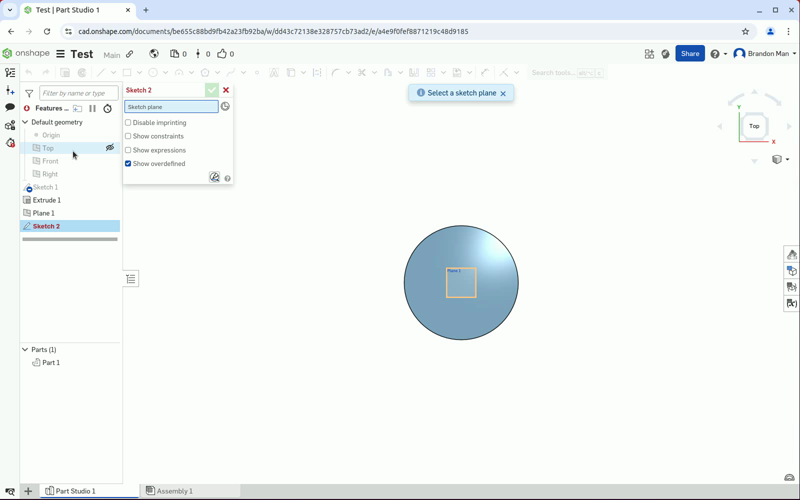
mouse_move(73, 215)
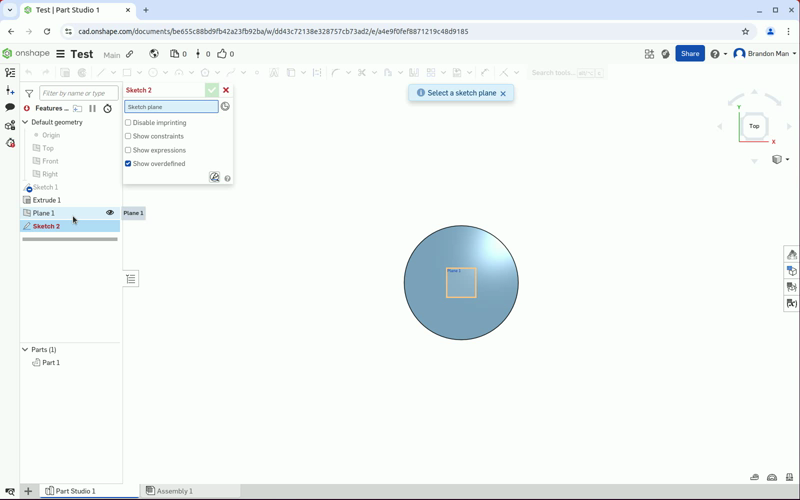
click(73, 215)
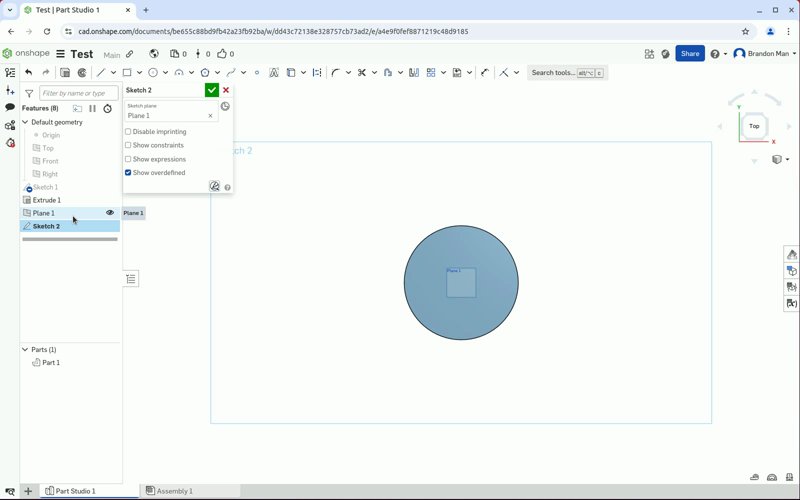
mouse_move(73, 352)
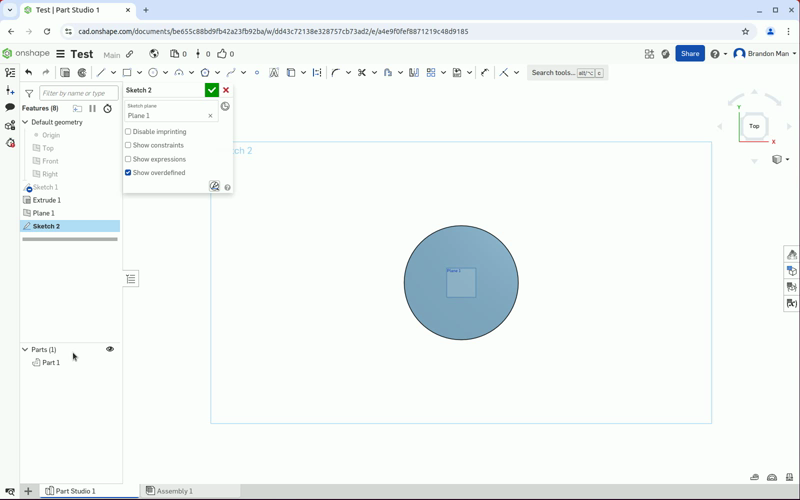
key(y)
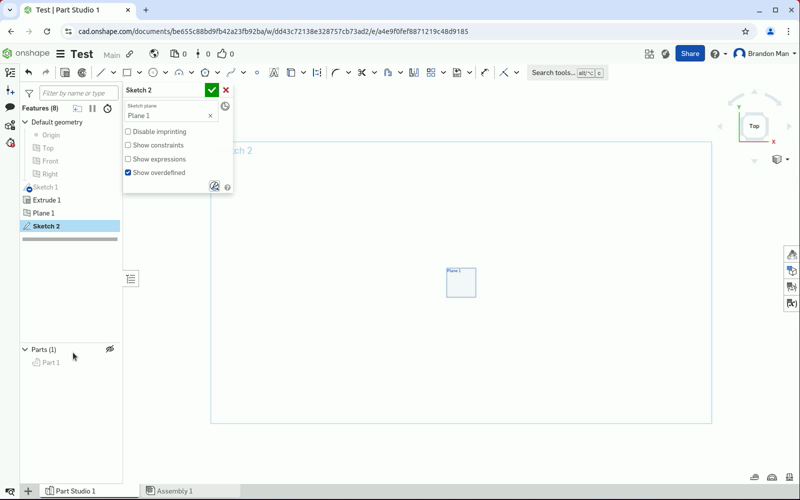
key(c)
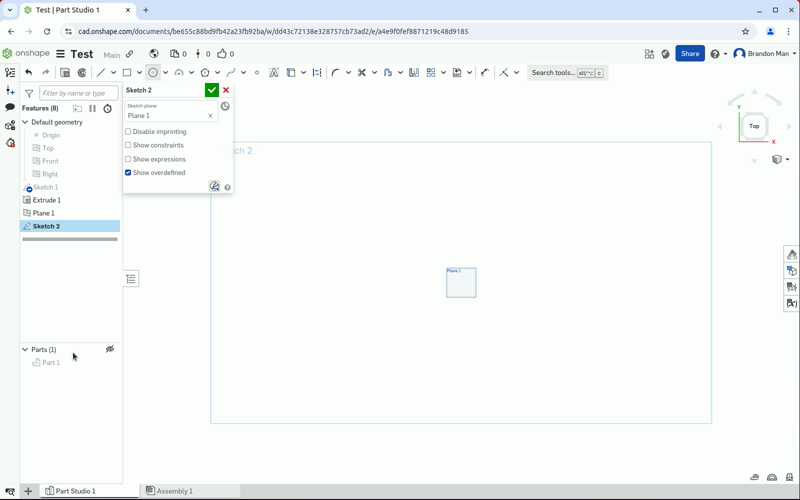
key_down(shift)
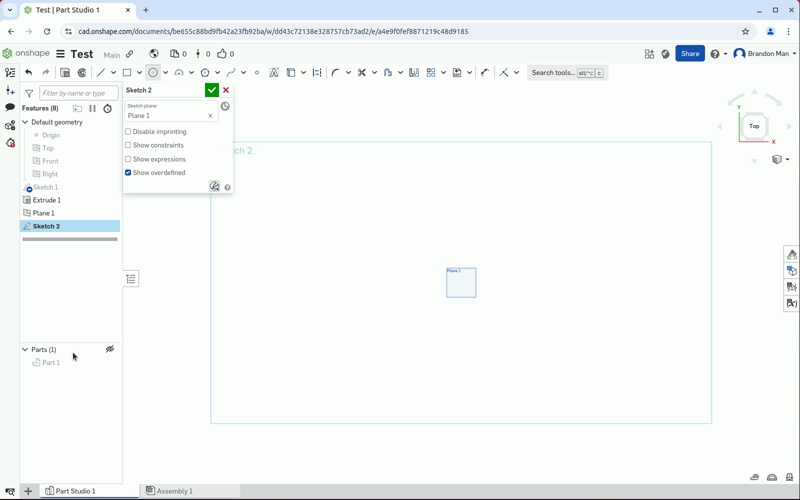
mouse_move(461, 282)
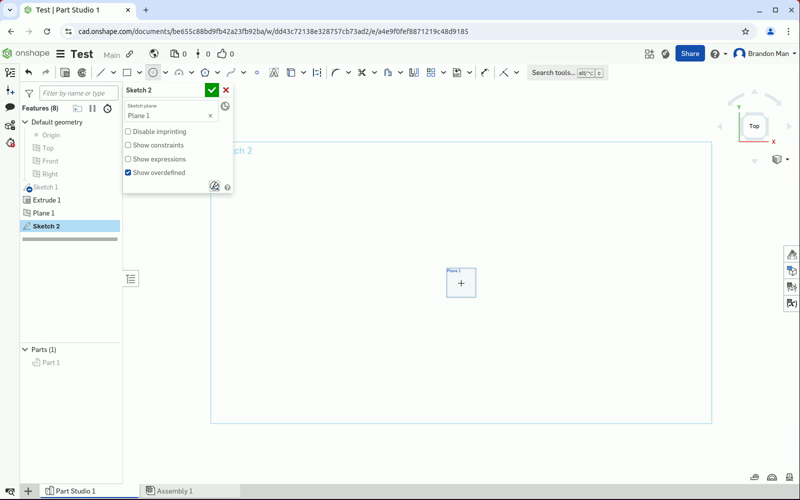
click(461, 282)
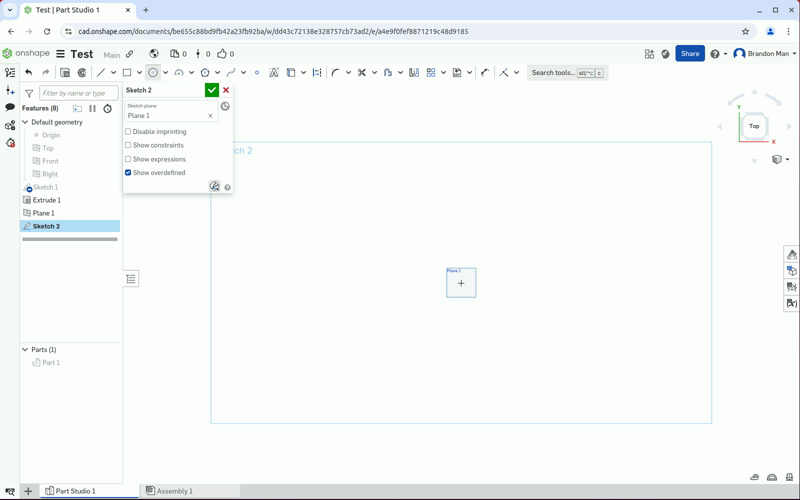
key_up(shift)
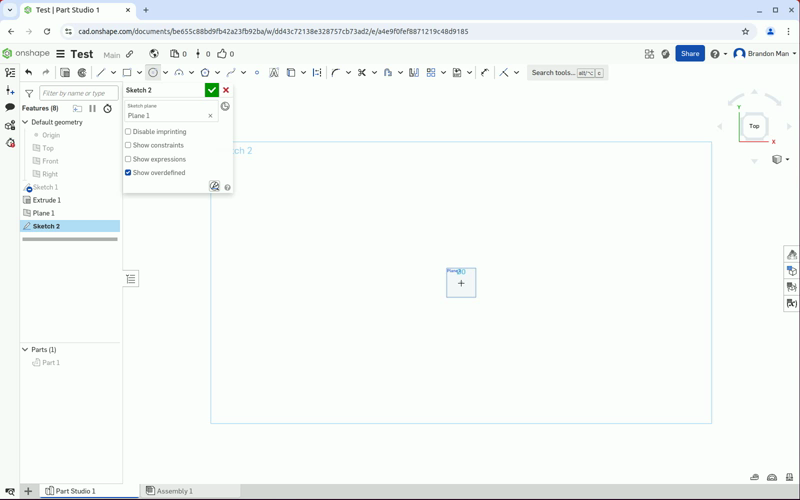
mouse_move(504, 282)
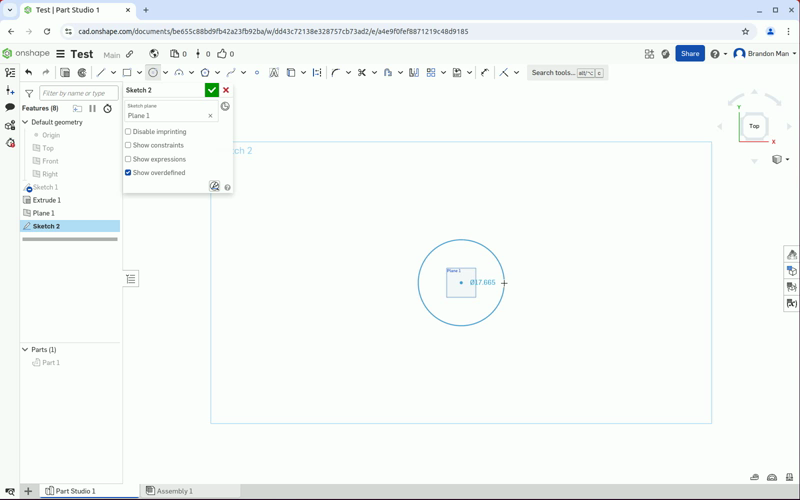
click(504, 282)
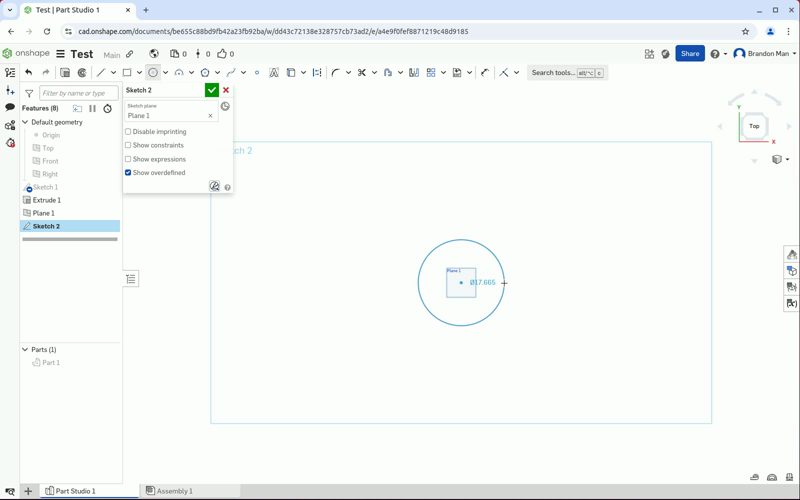
key(esc)
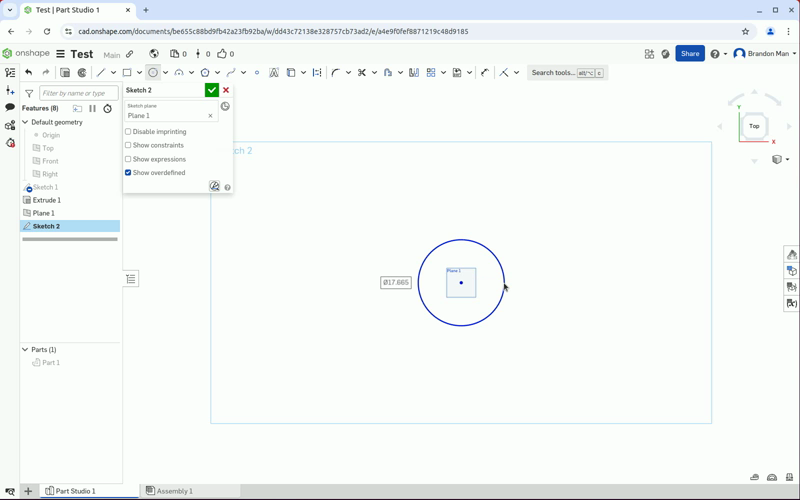
mouse_move(432, 285)
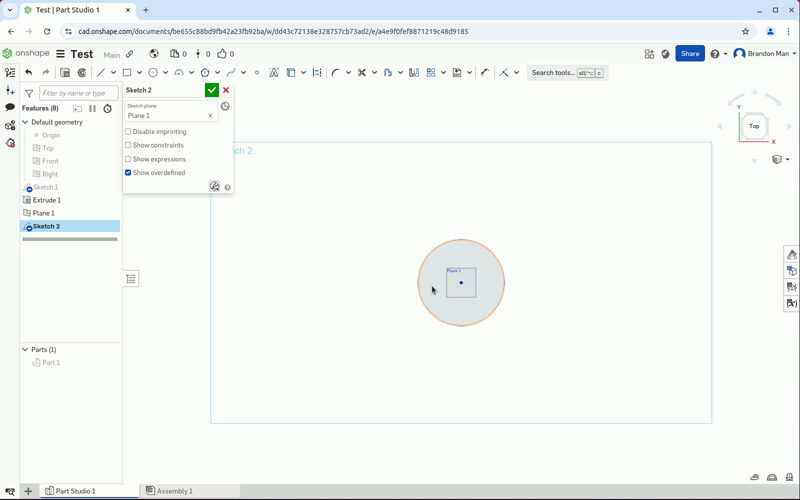
click(432, 285)
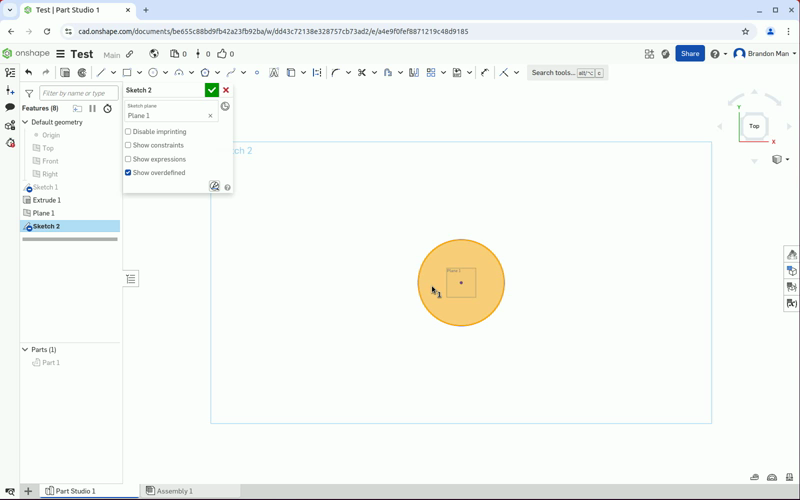
mouse_move(73, 352)
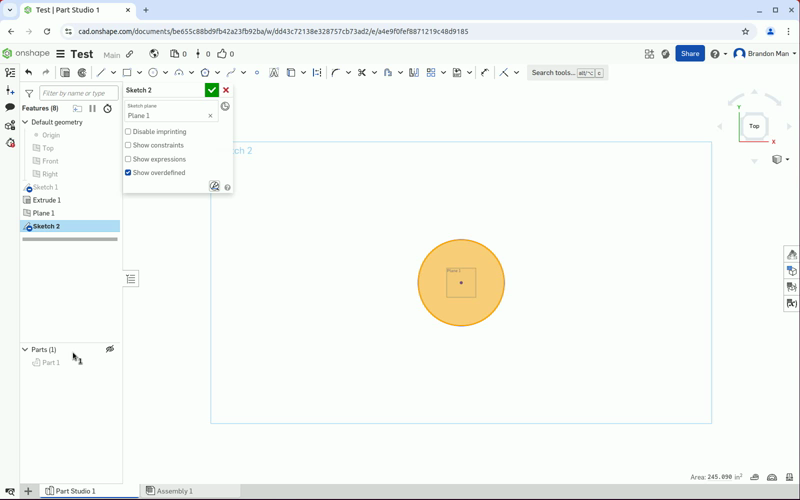
key(shift+y)
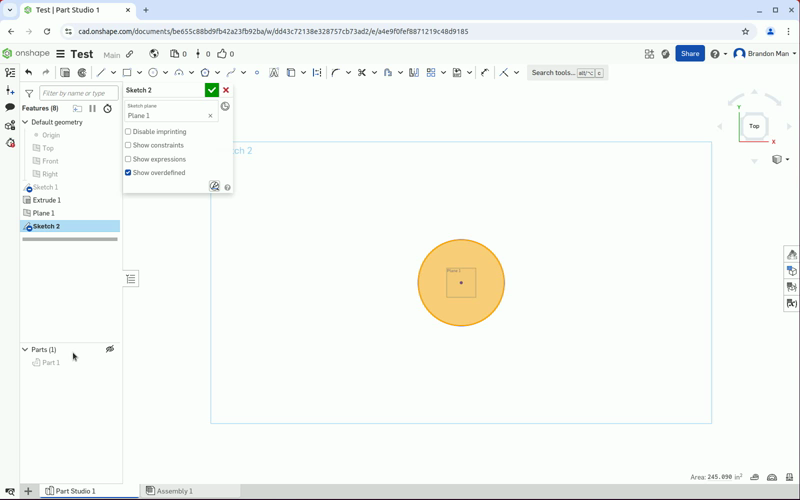
key(shift+e)
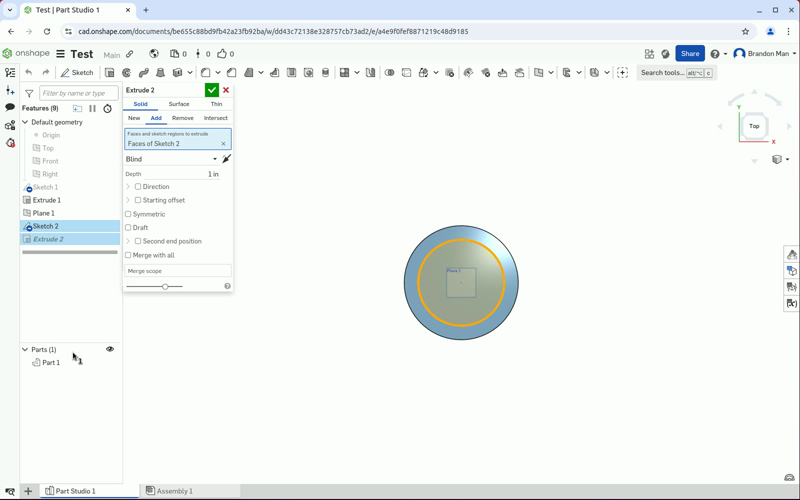
mouse_move(143, 106)
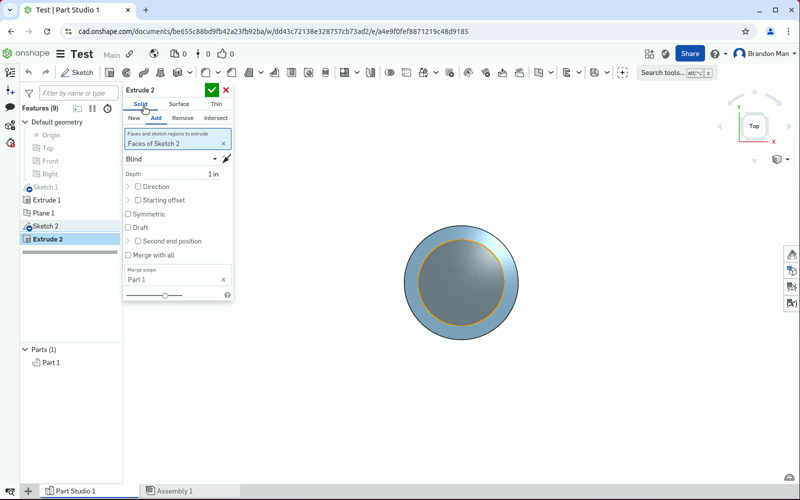
click(143, 106)
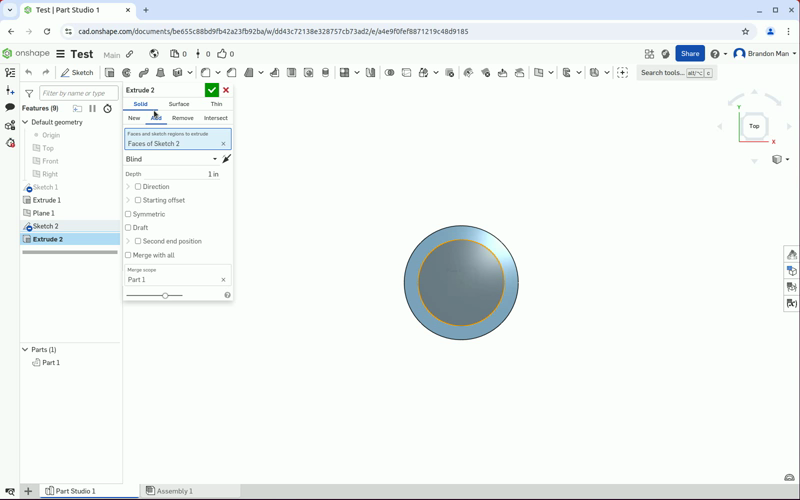
mouse_move(186, 120)
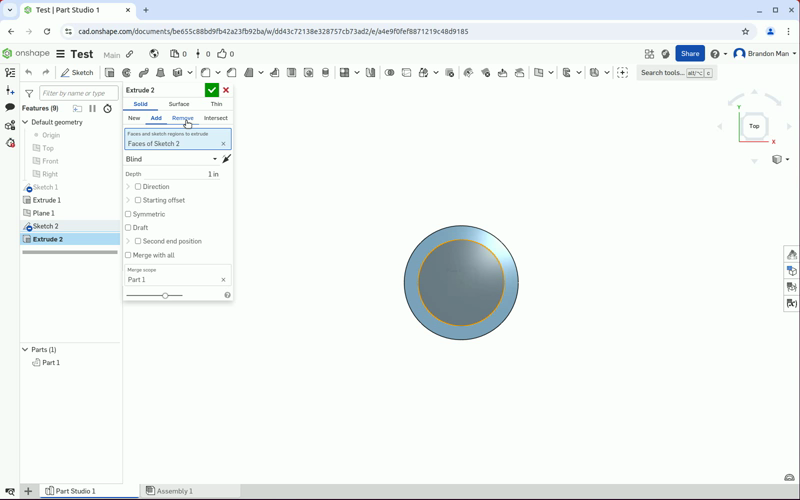
click(186, 120)
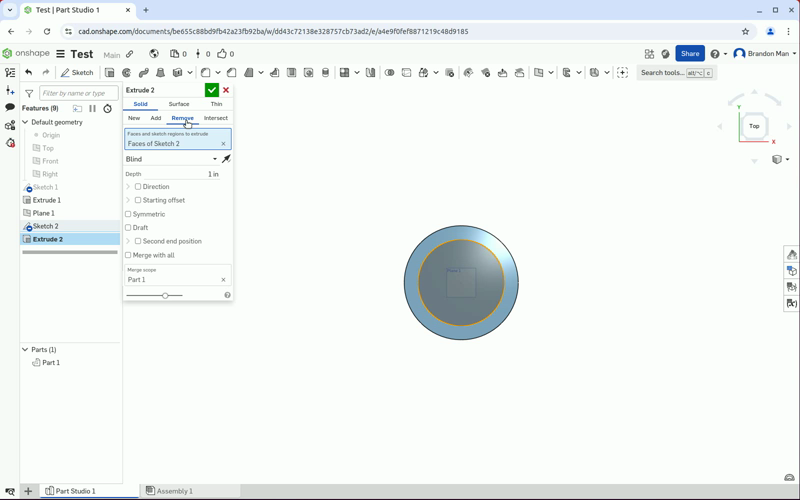
key(tab, 4)
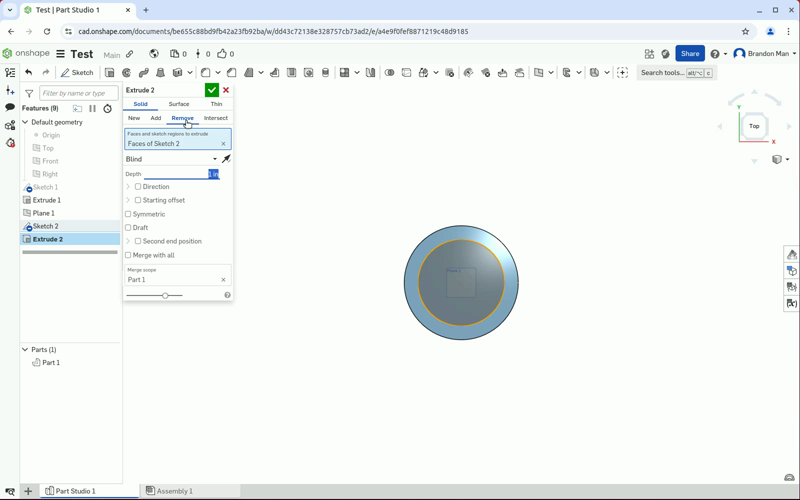
text(11.554)
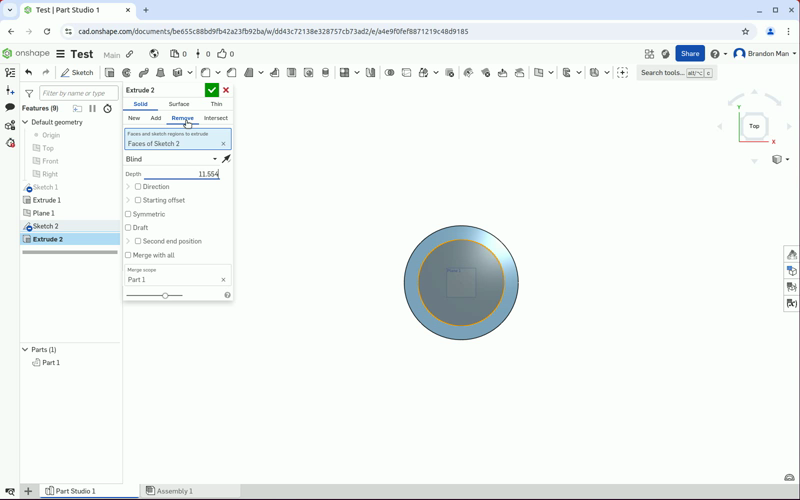
key(tab, 6)
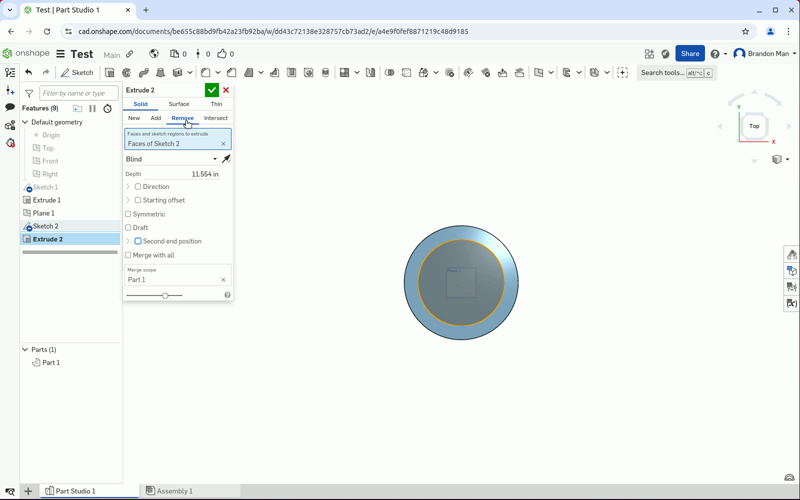
key(space)
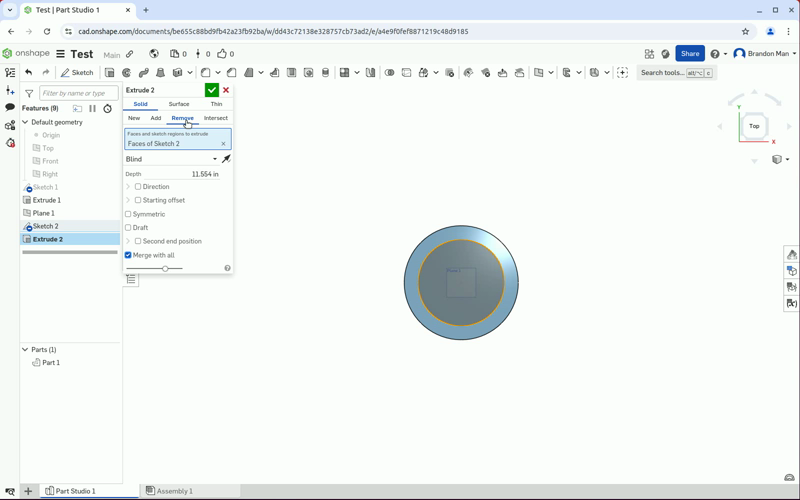
key(enter)
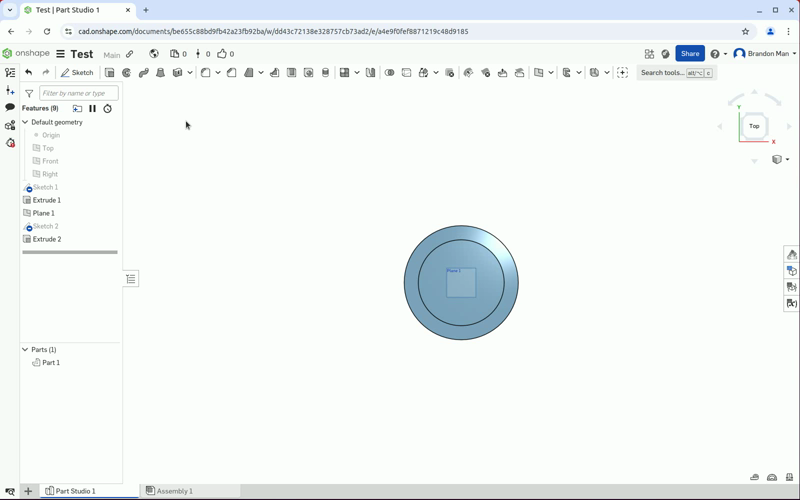
key(shift+h)
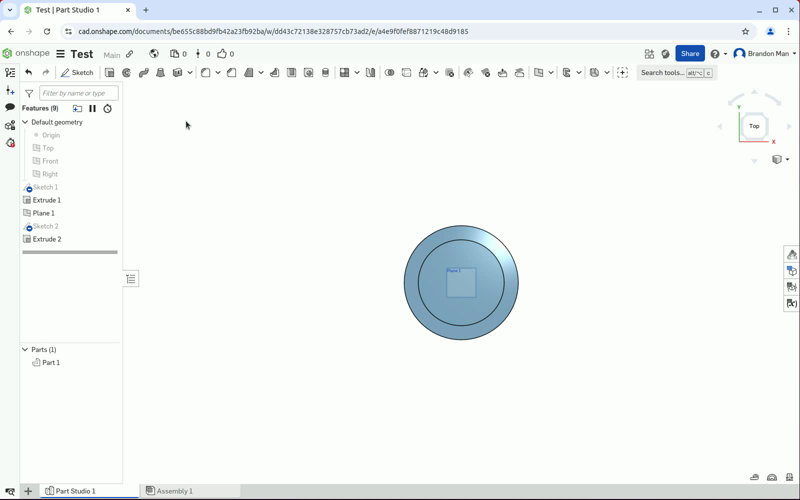
key(shift+h)
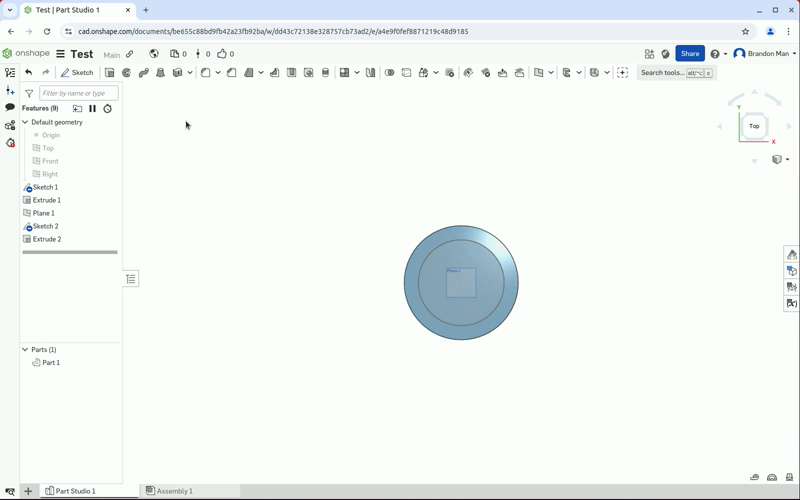
key(shift+7)
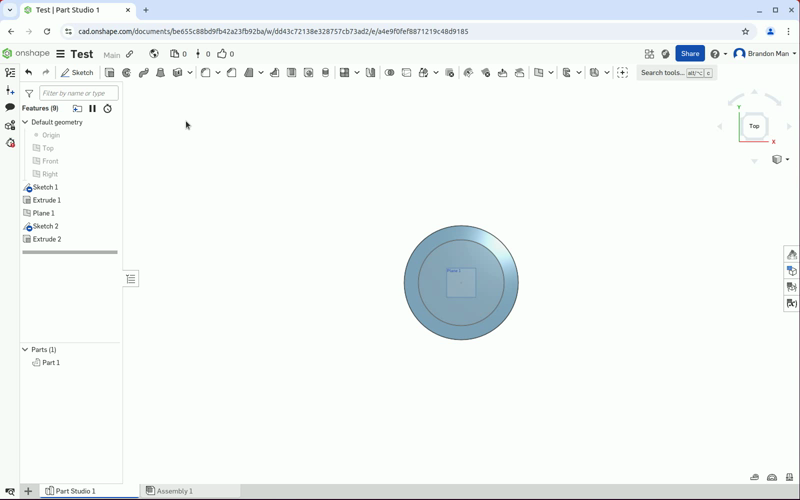
key(up, 3)
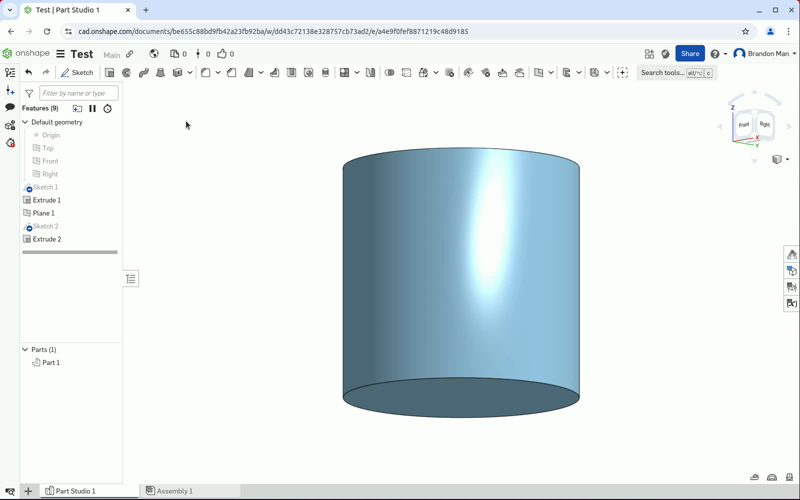
key(left, 3)
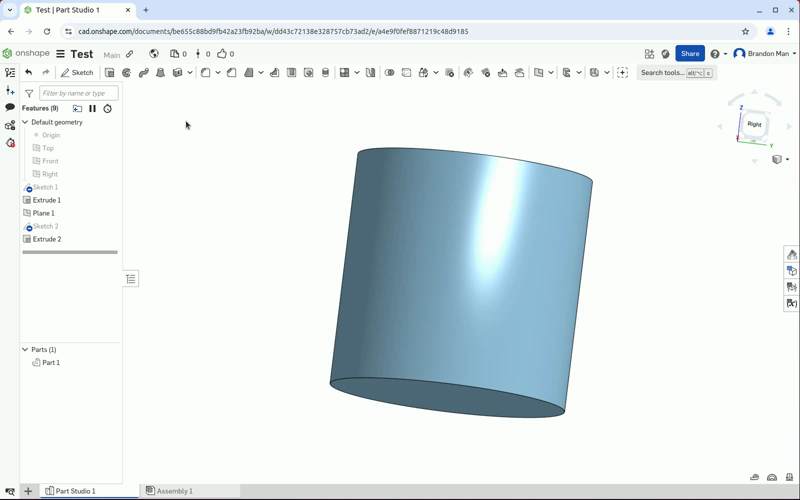
key(right, 3)
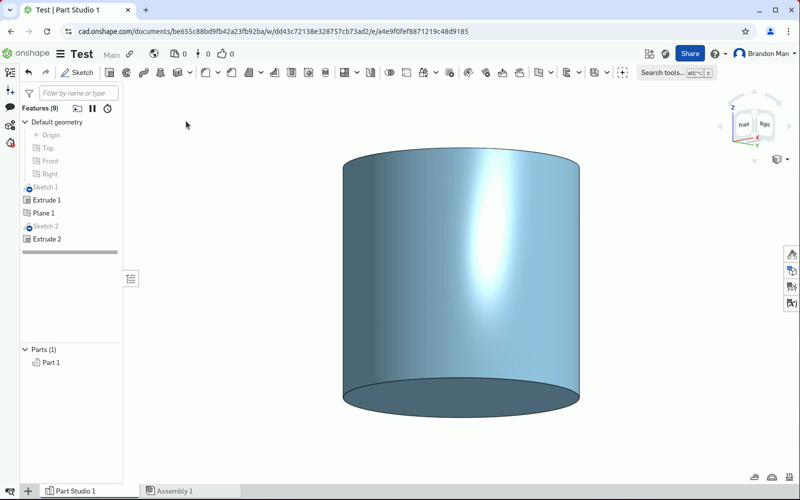
key(down, 3)
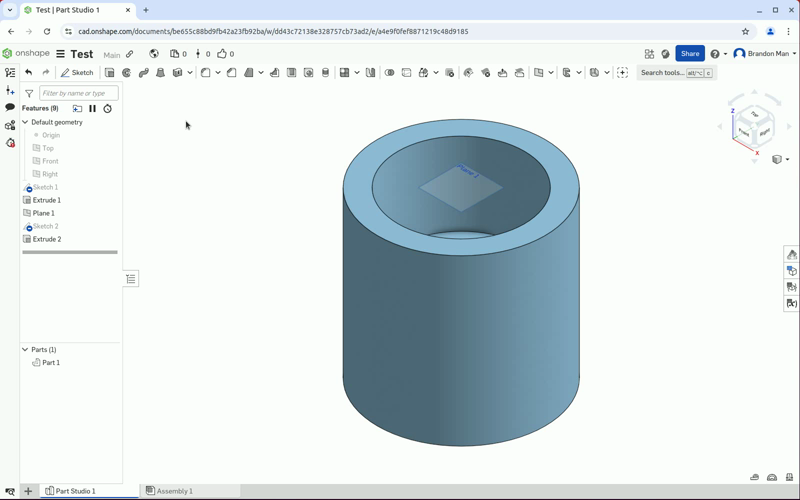
mouse_move(73, 189)
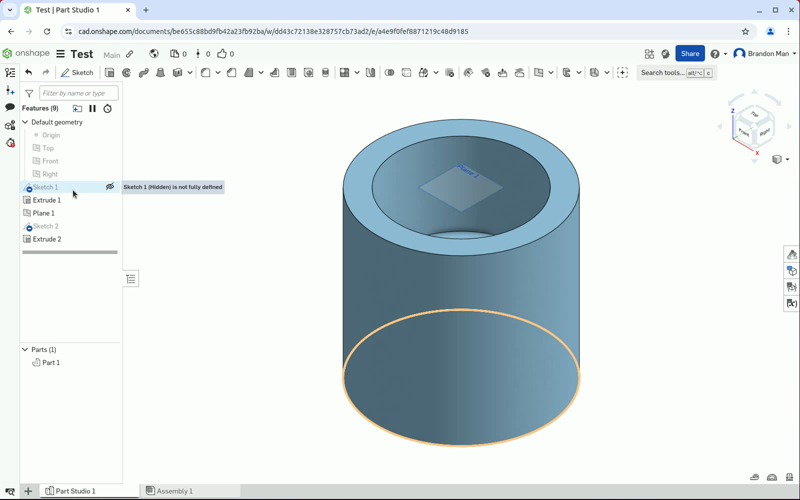
click(73, 189)